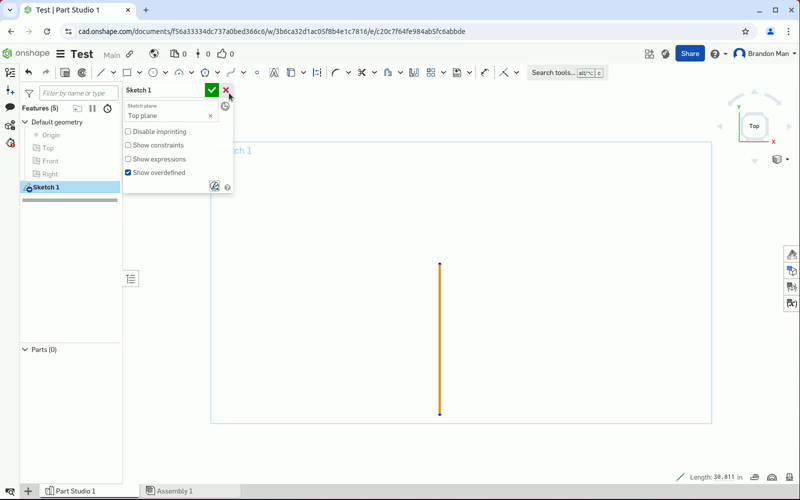
key(shift+h)
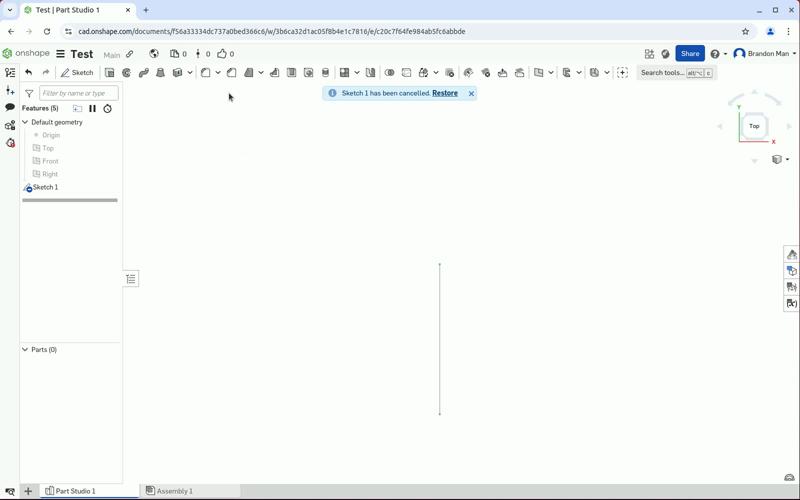
key(shift+s)
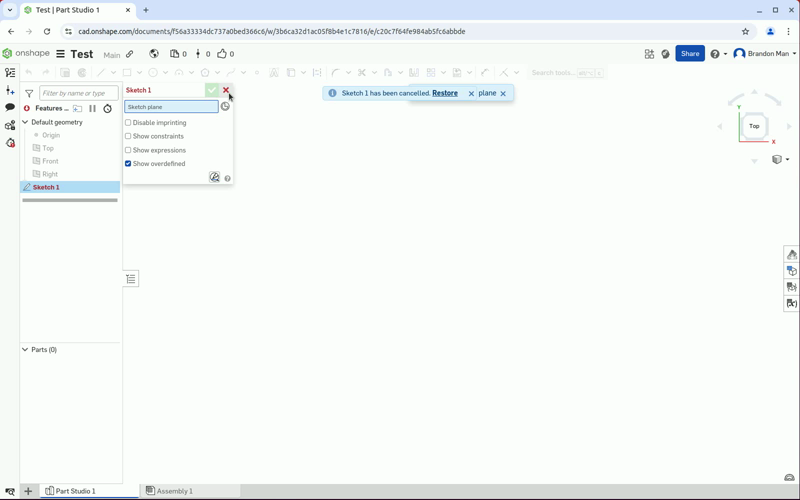
mouse_move(73, 150)
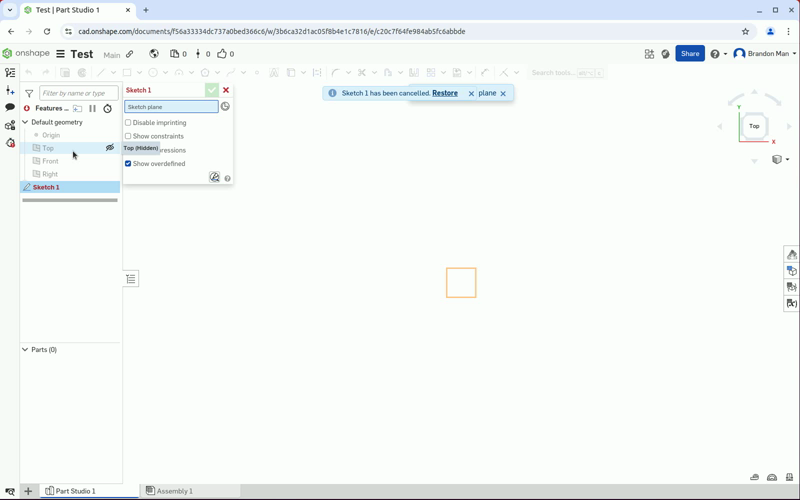
click(73, 150)
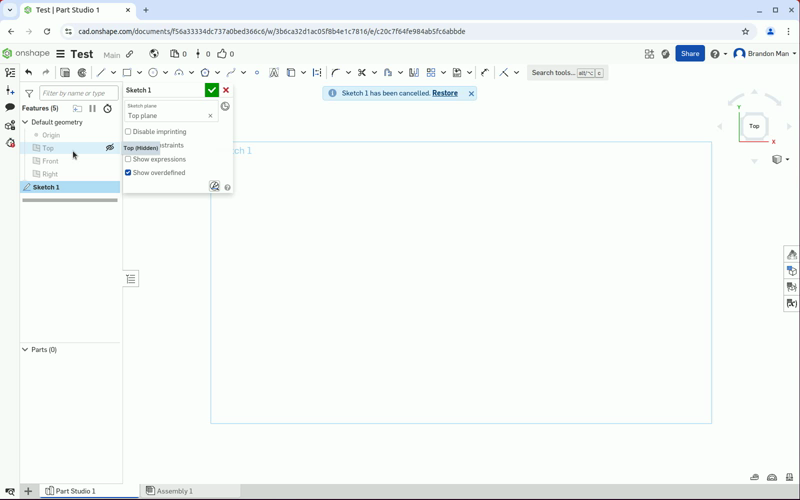
mouse_move(73, 352)
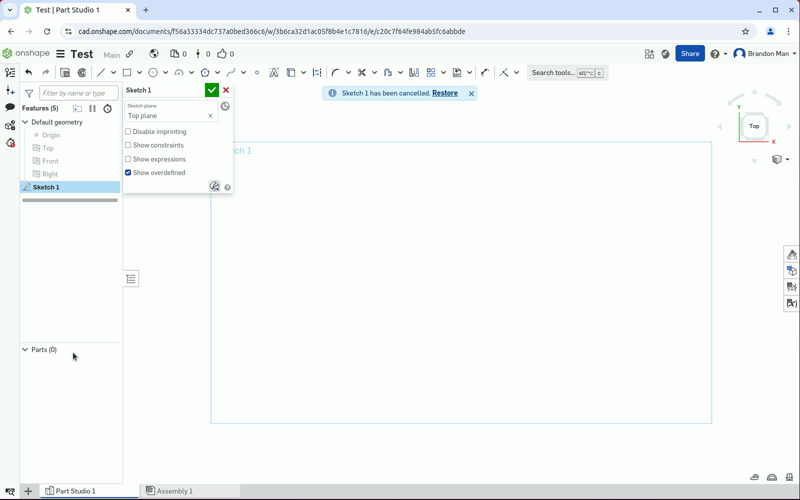
key(y)
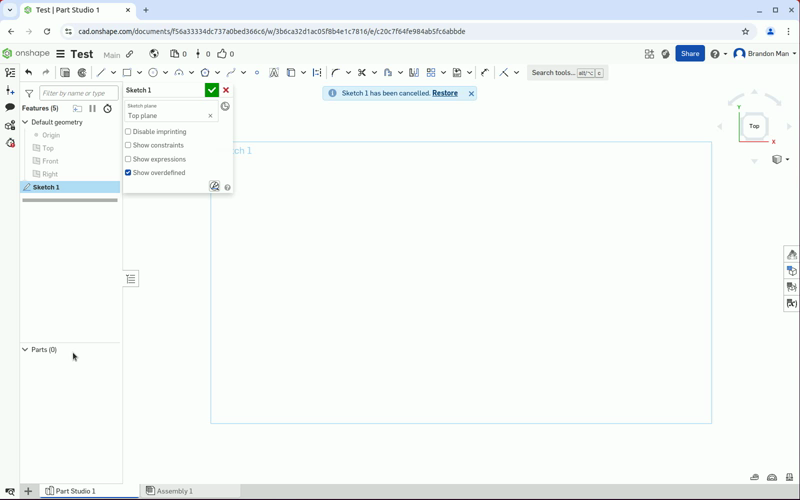
key(l)
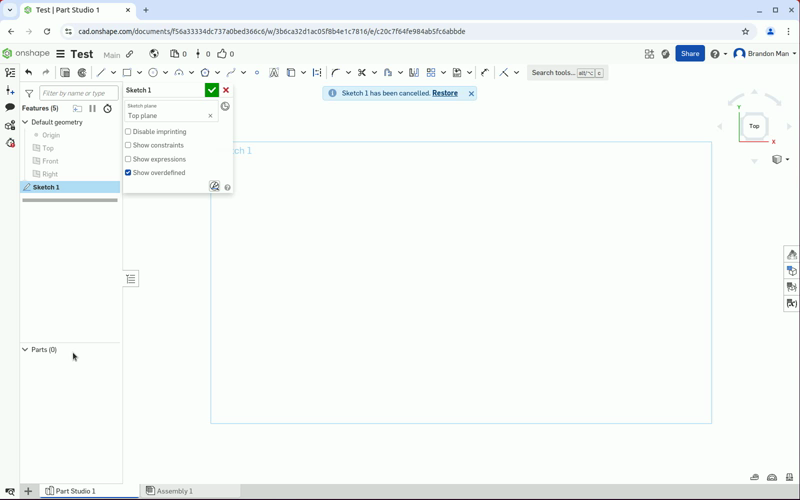
key_down(shift)
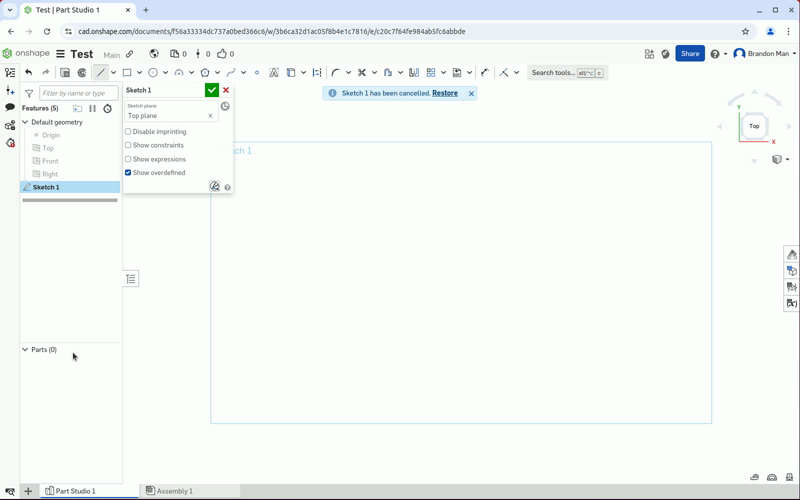
mouse_move(404, 339)
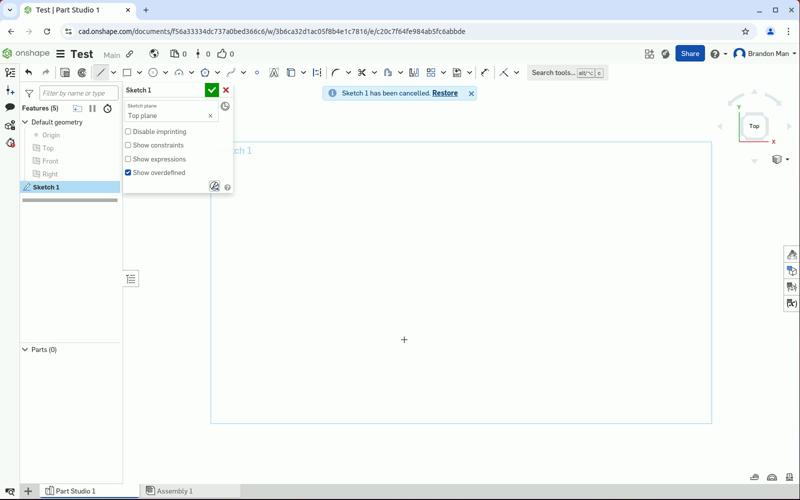
click(404, 339)
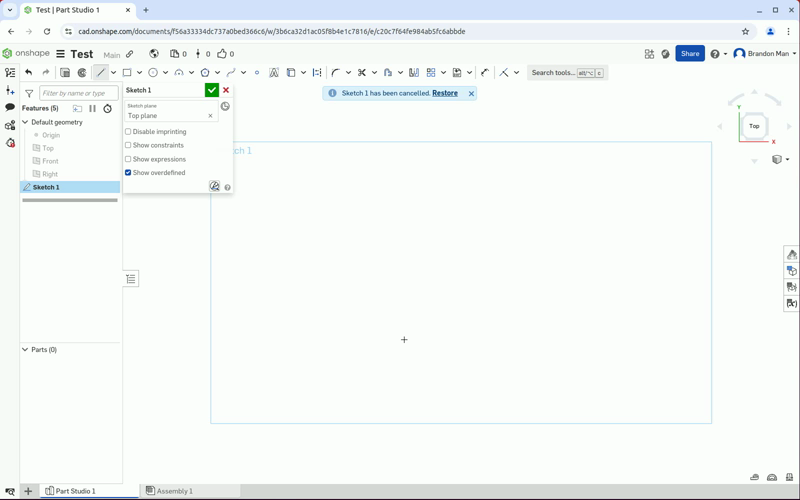
key_up(shift)
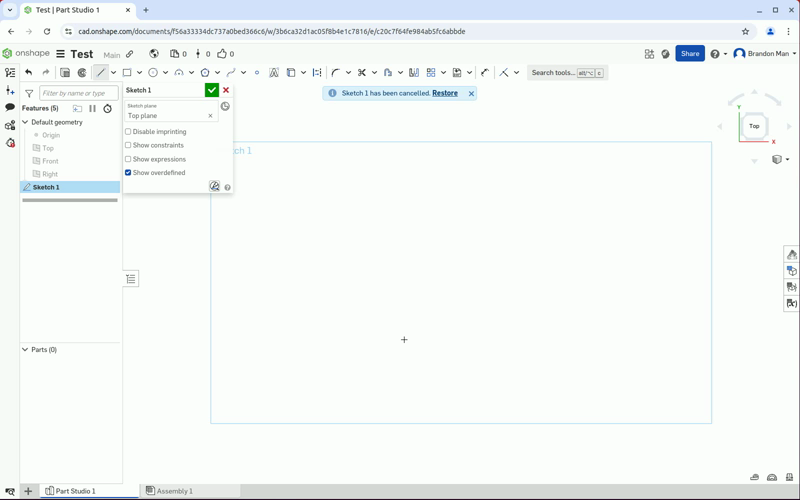
key_down(shift)
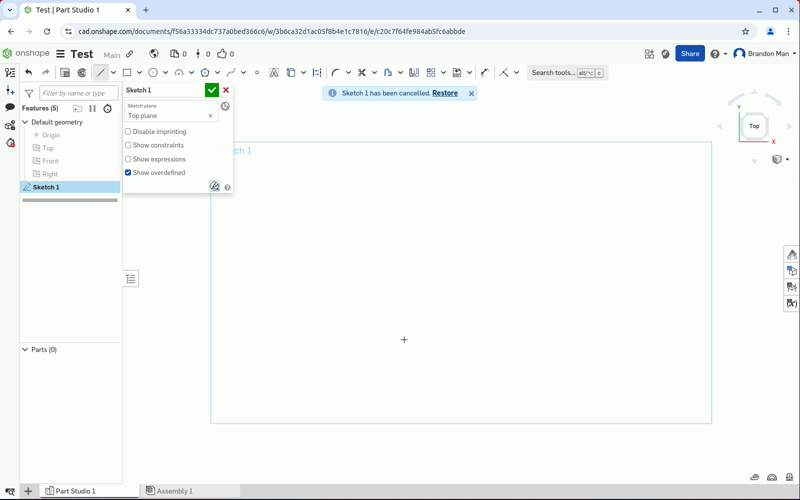
mouse_move(516, 339)
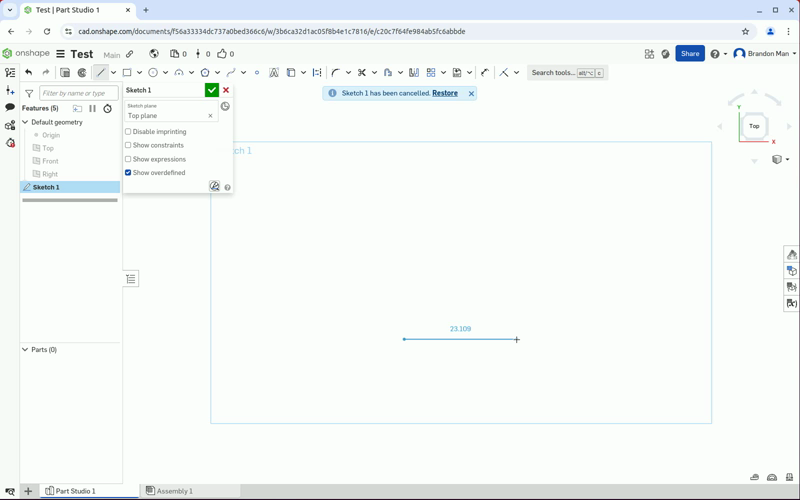
click(516, 339)
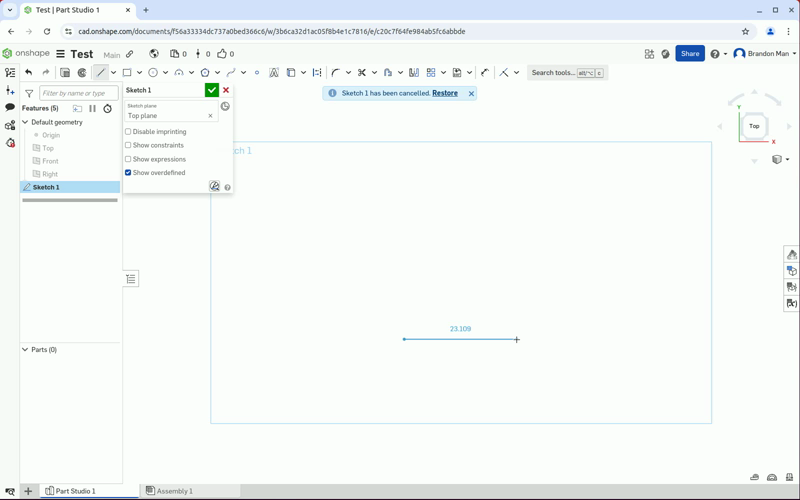
key_up(shift)
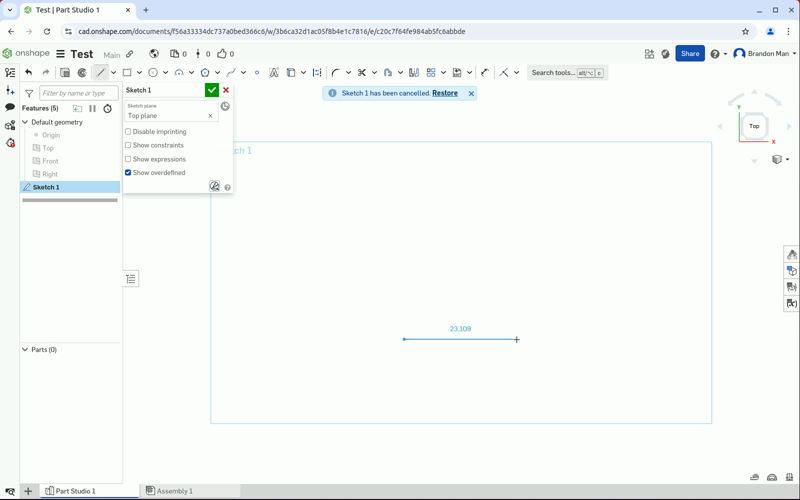
key_down(shift)
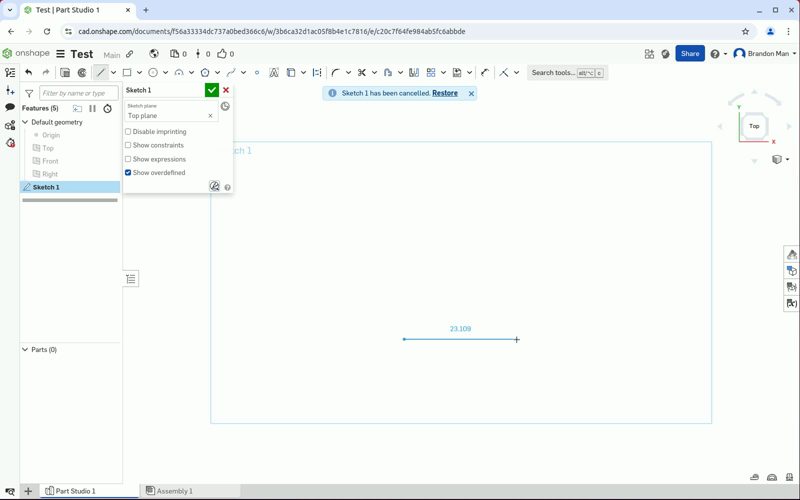
mouse_move(516, 226)
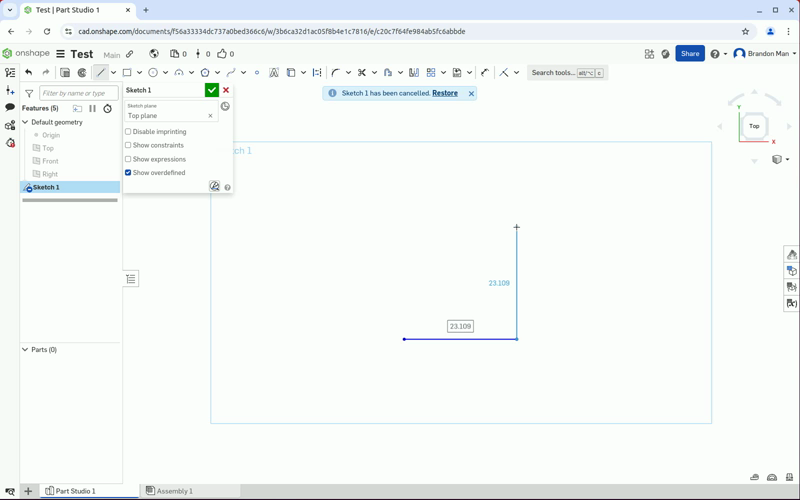
click(516, 226)
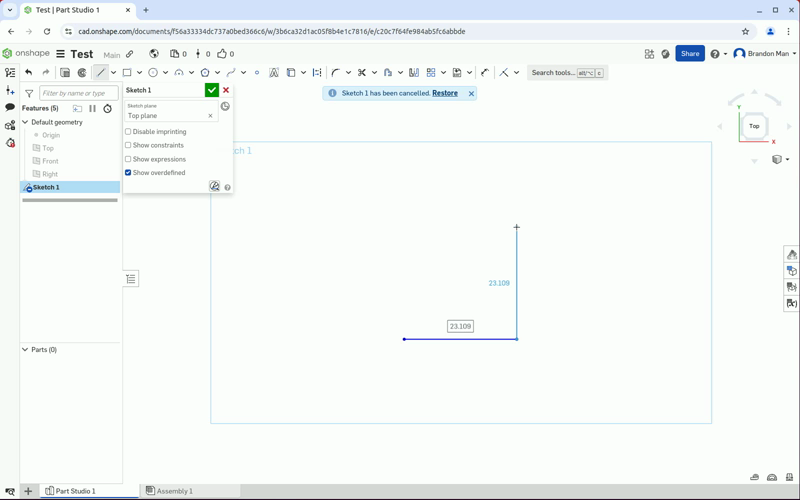
key_up(shift)
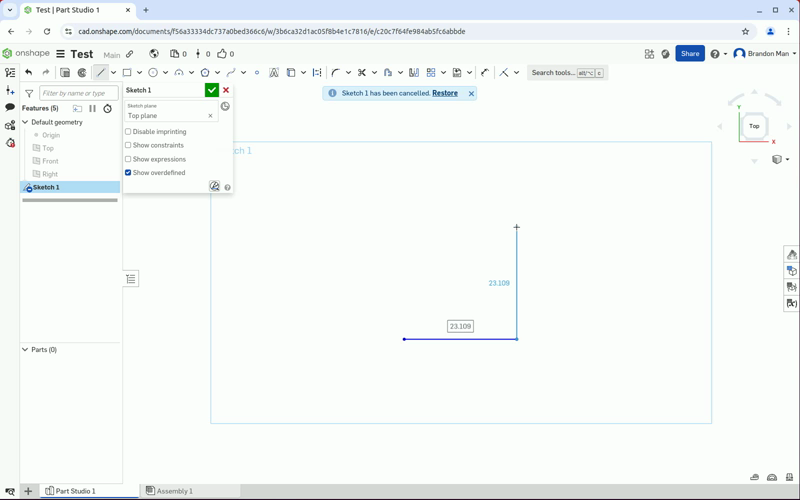
key_down(shift)
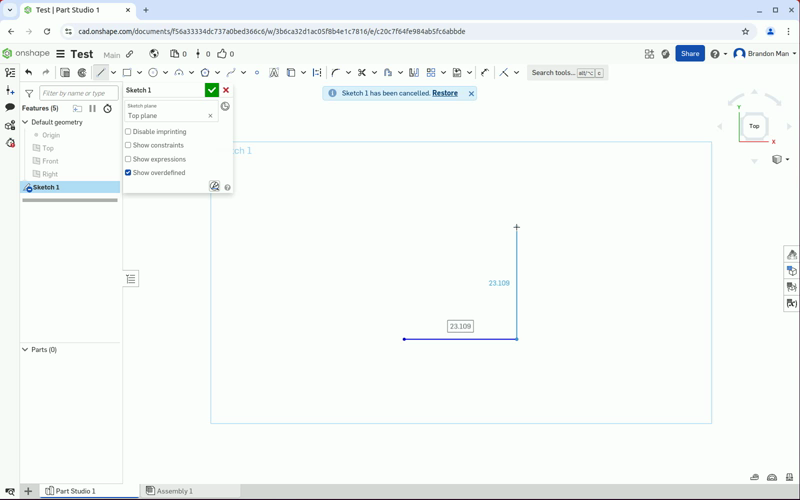
mouse_move(404, 226)
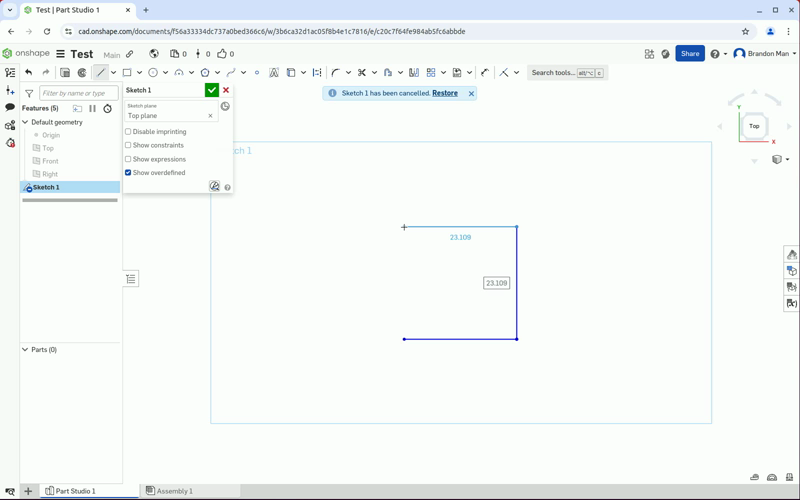
click(404, 226)
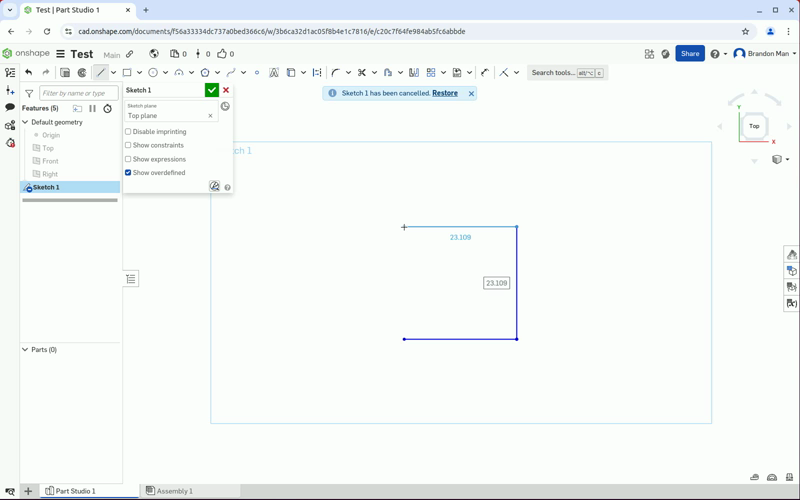
key_up(shift)
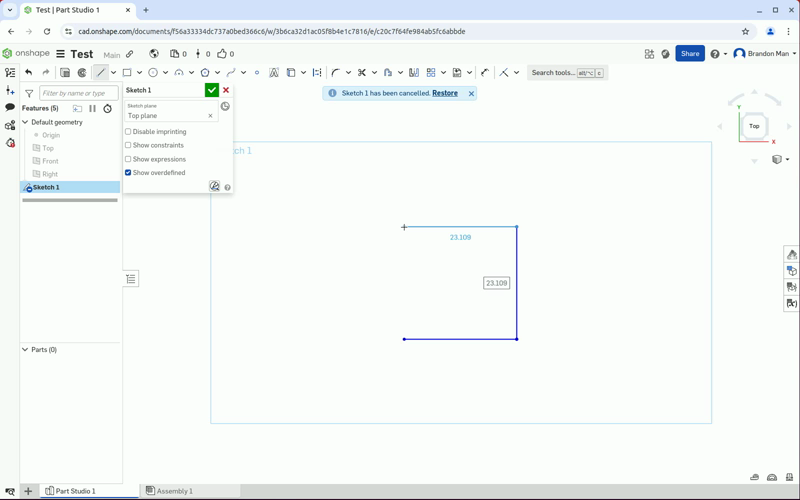
key_down(shift)
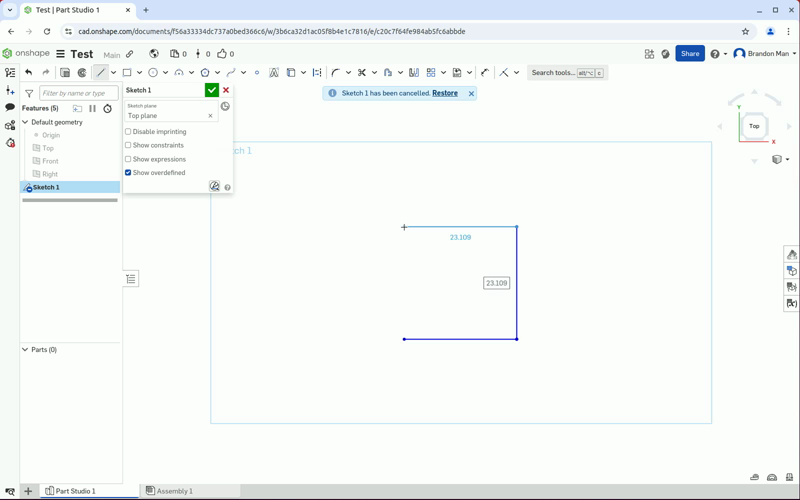
mouse_move(404, 339)
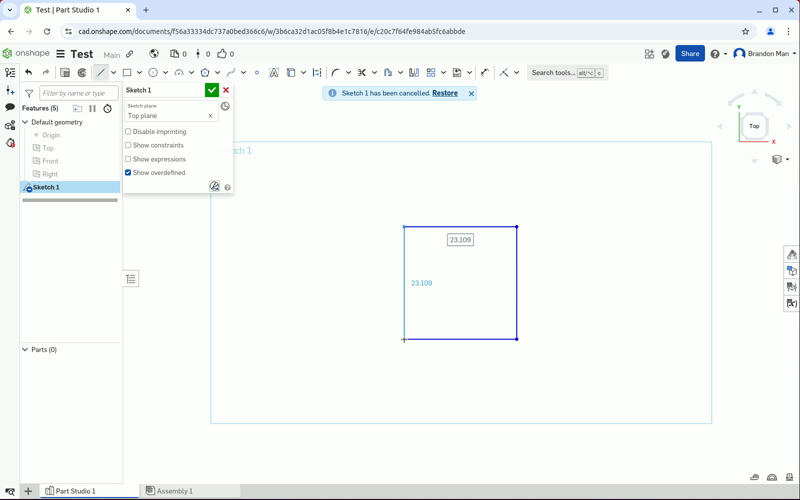
key_up(shift)
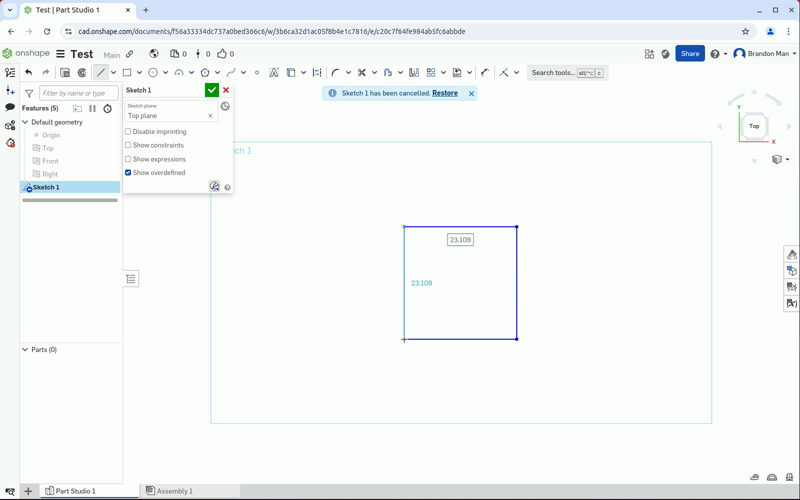
click(404, 339)
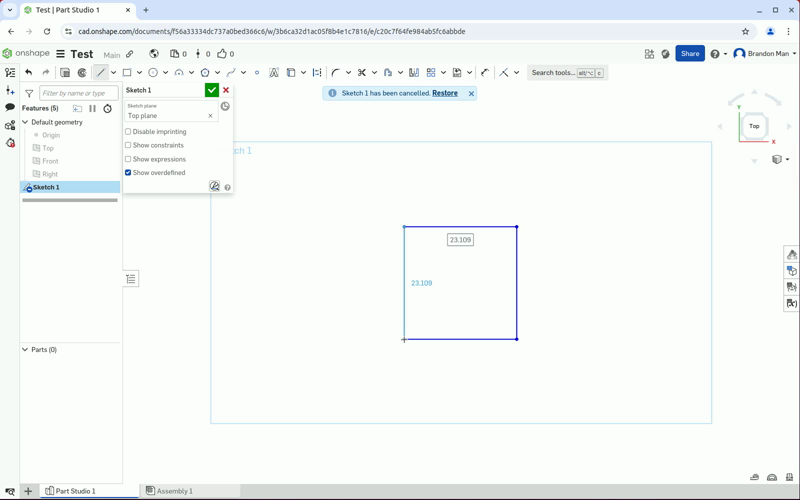
key(esc)
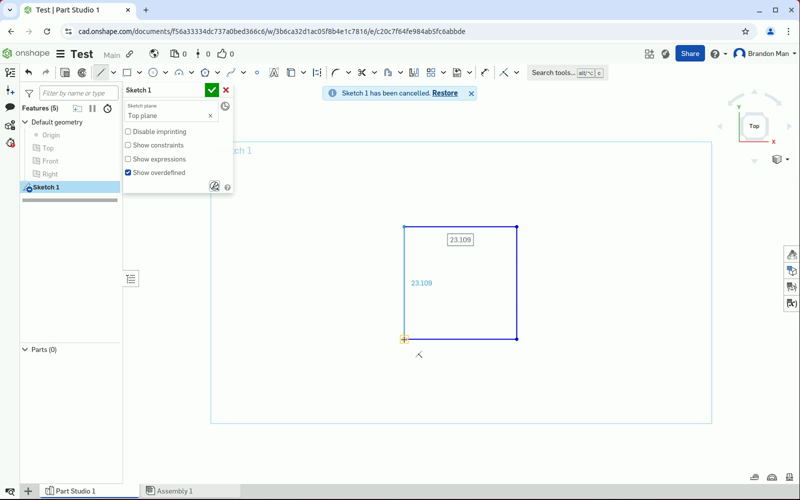
mouse_move(432, 300)
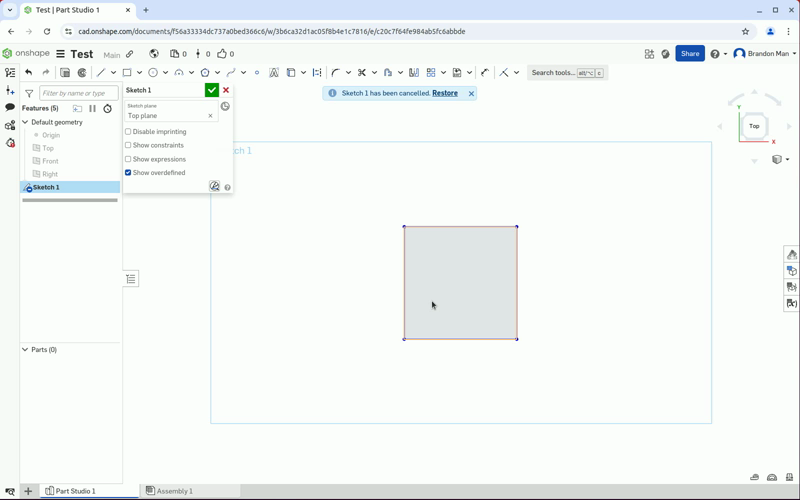
click(432, 300)
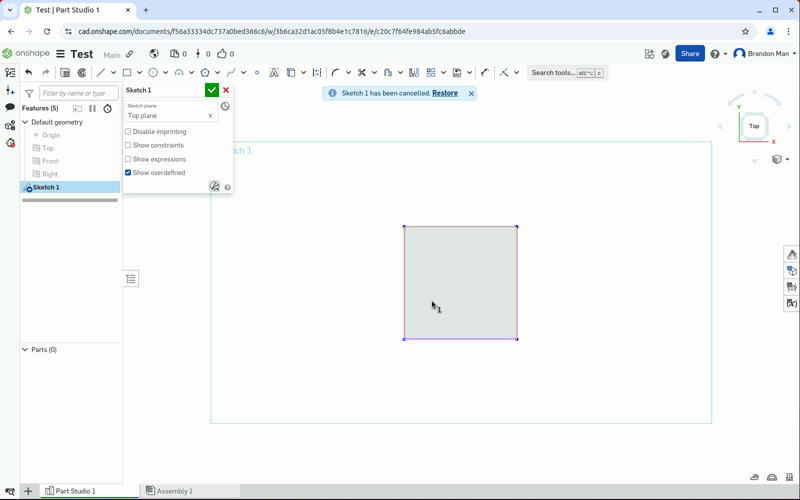
mouse_move(73, 352)
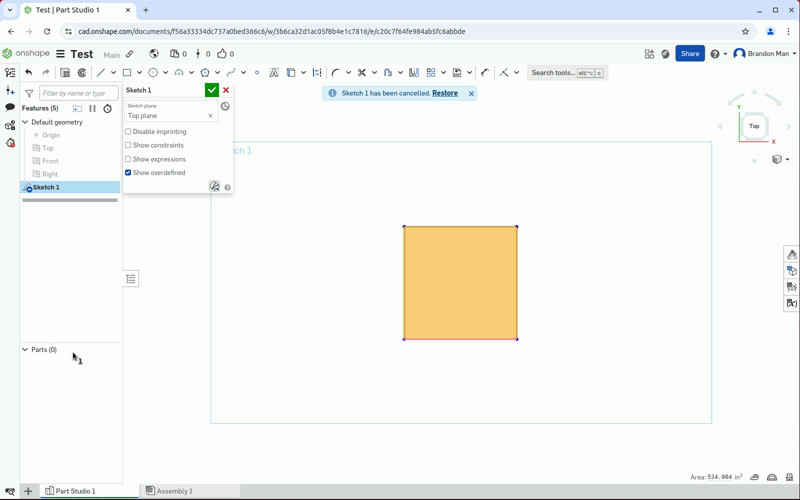
key(shift+y)
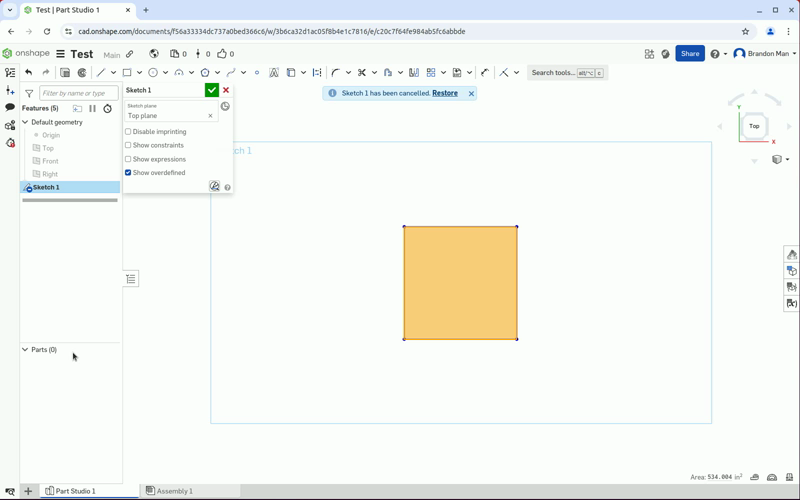
key(shift+e)
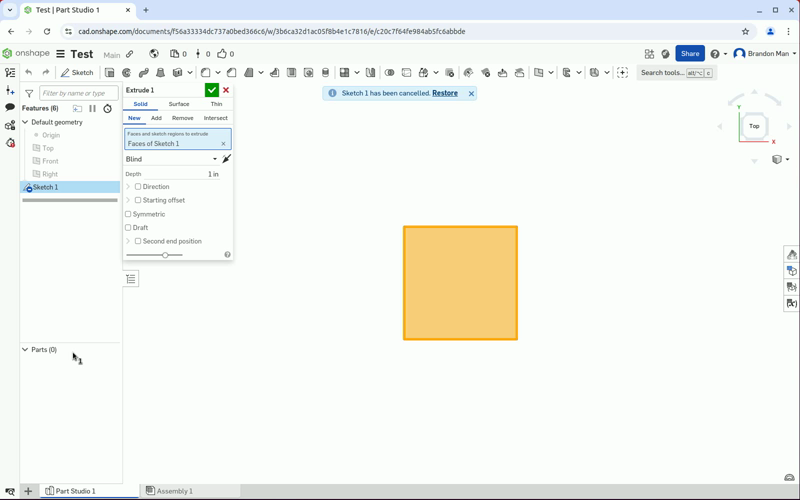
mouse_move(143, 106)
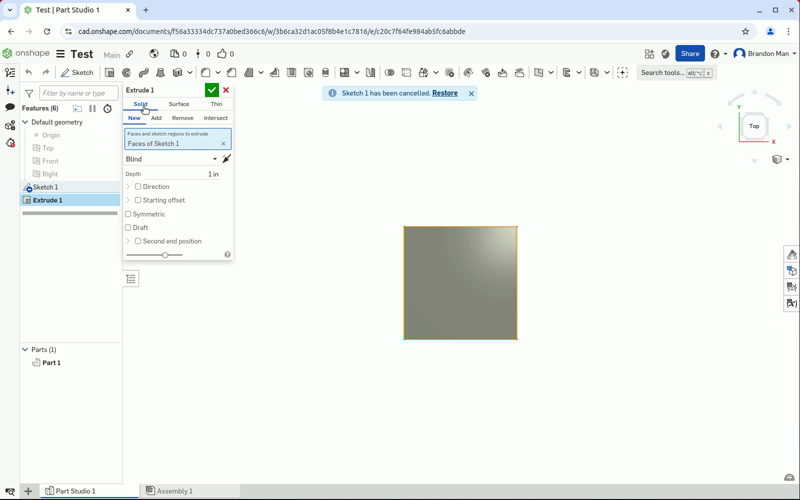
click(143, 106)
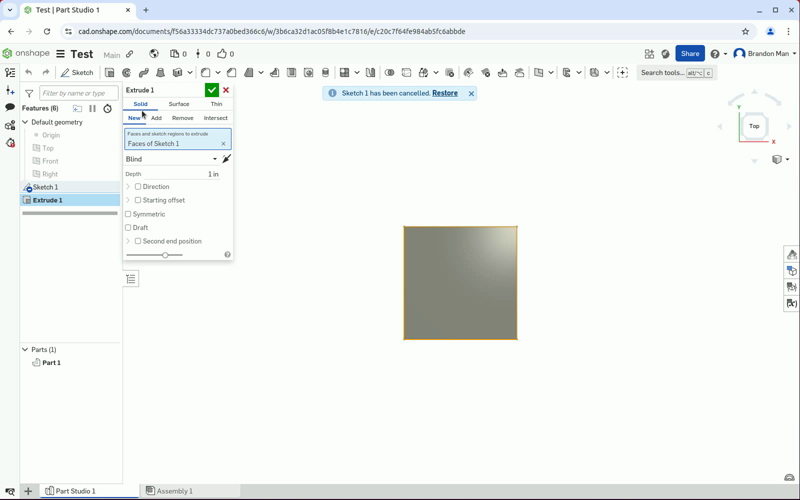
mouse_move(137, 120)
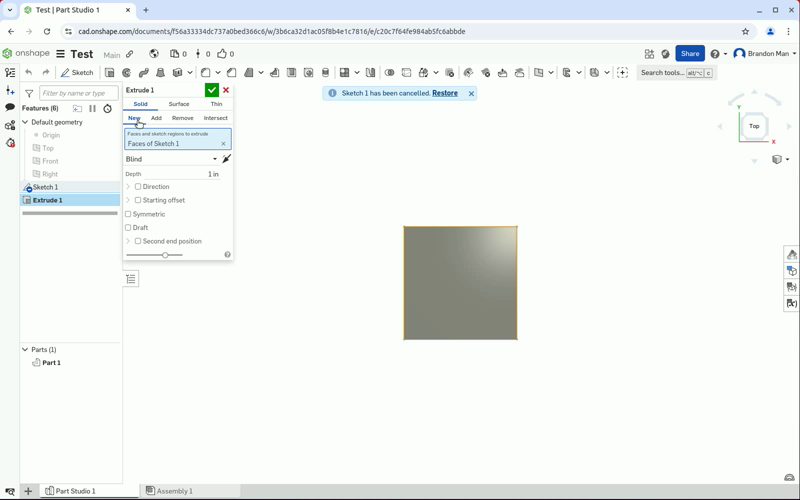
click(137, 120)
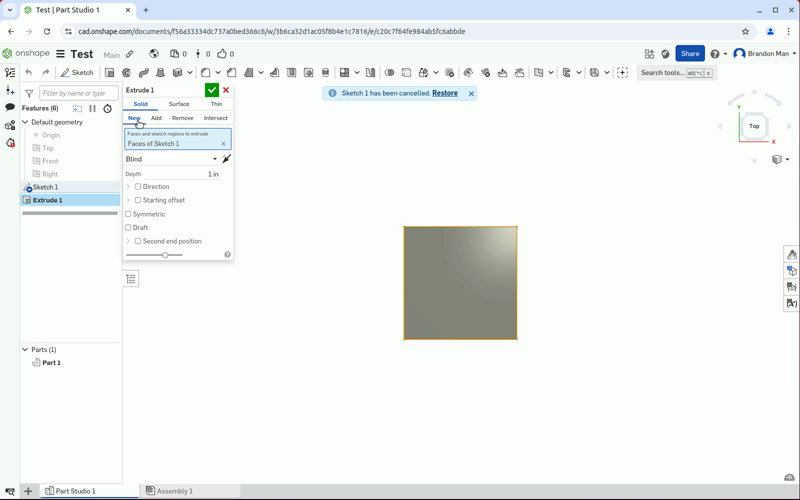
key(tab, 4)
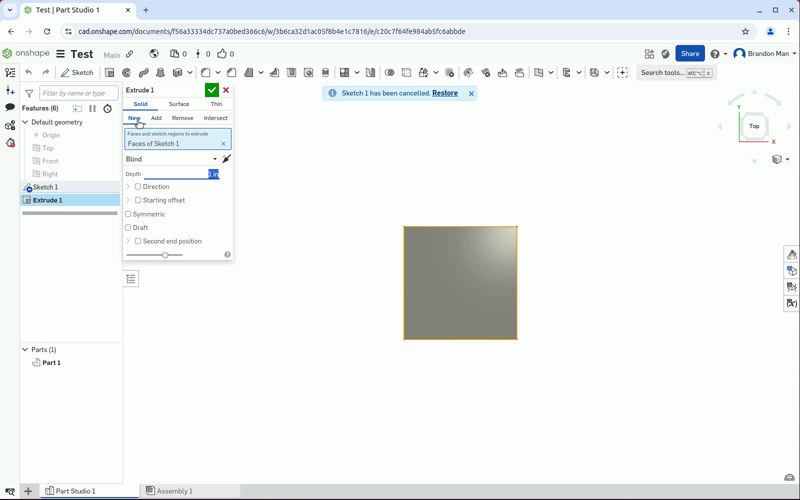
text(11.554)
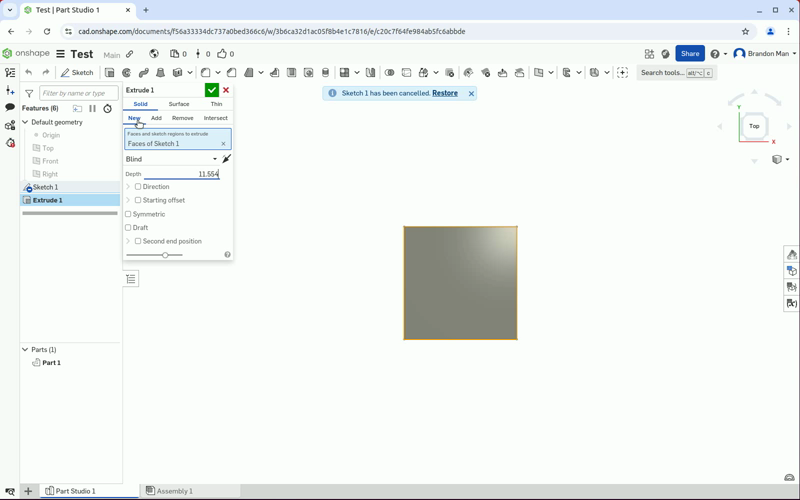
key(enter)
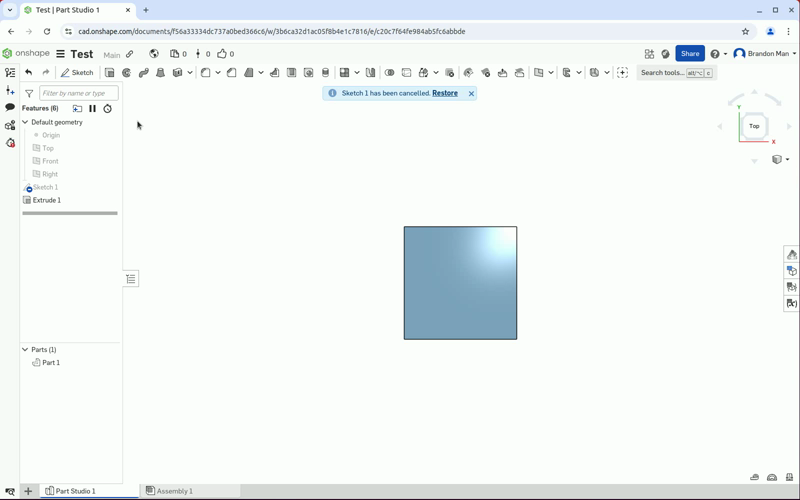
key(shift+h)
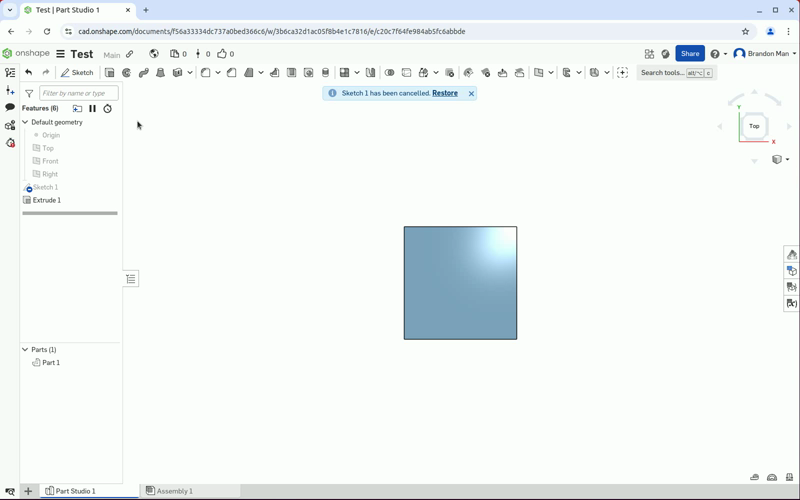
key(shift+h)
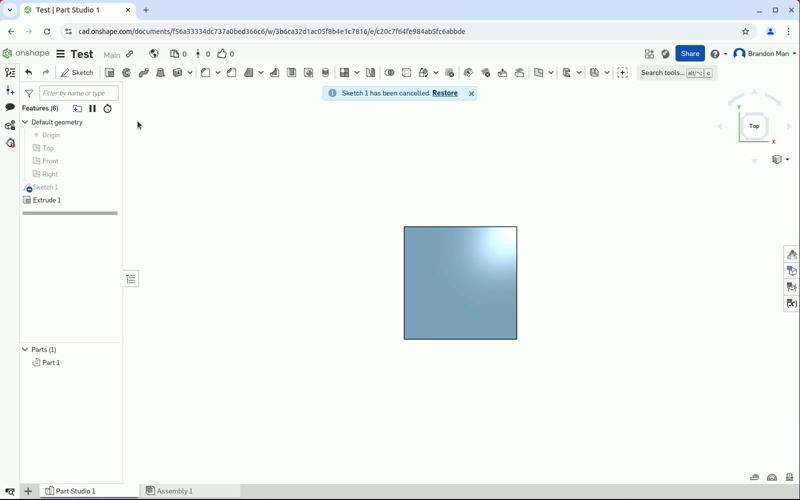
mouse_move(73, 189)
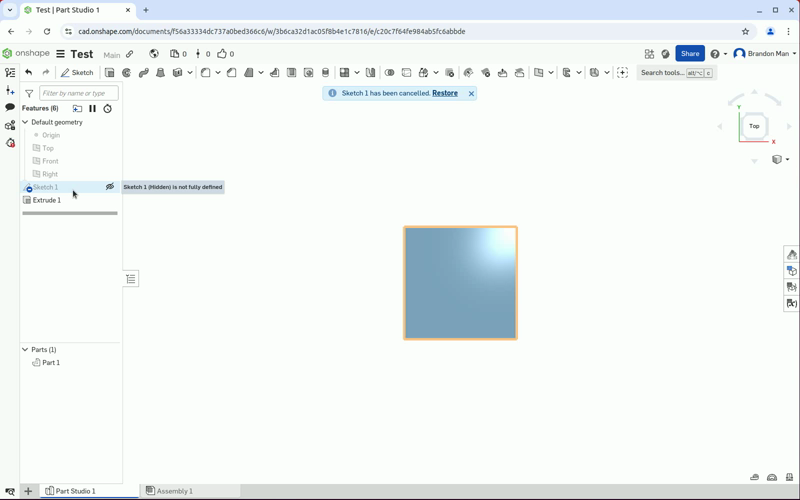
click(73, 189)
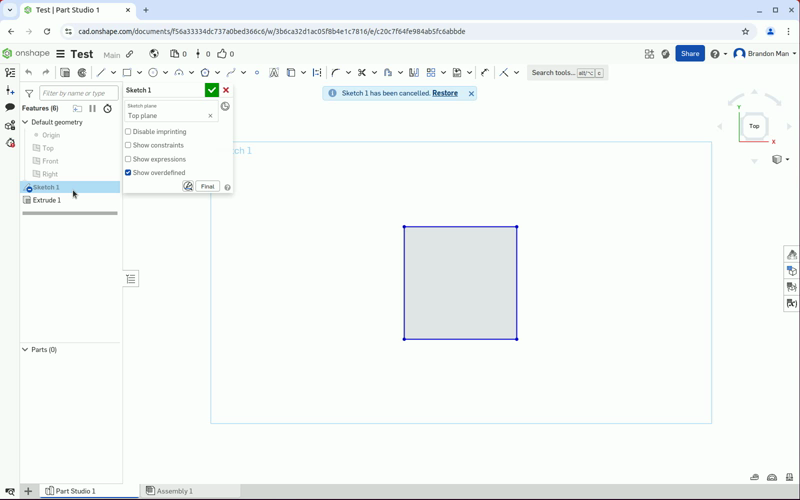
mouse_move(229, 92)
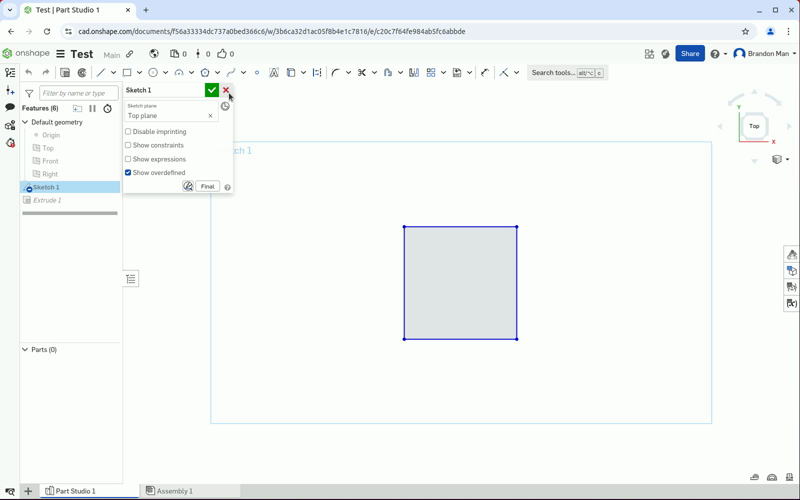
click(229, 92)
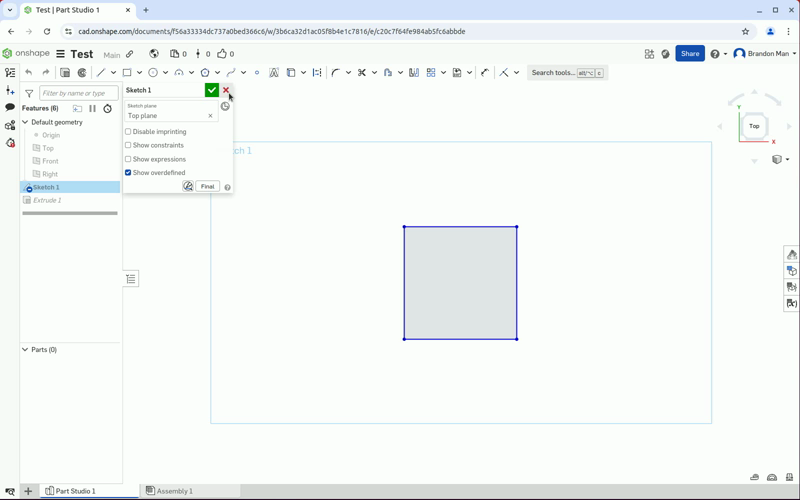
key(shift+s)
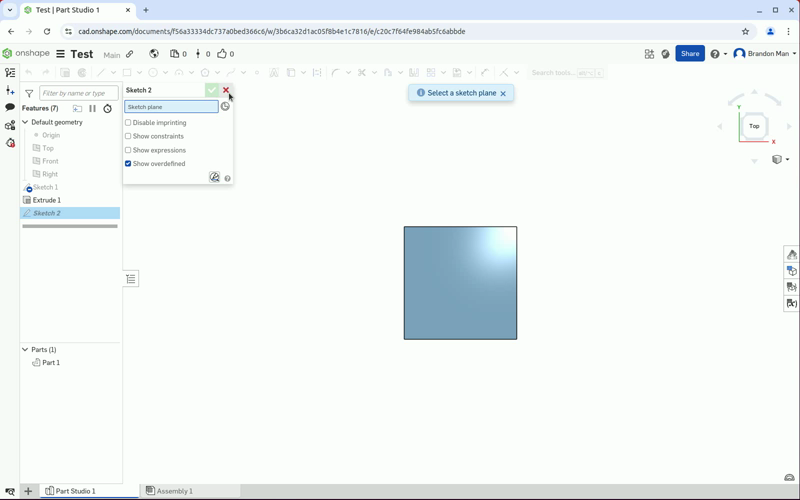
mouse_move(73, 150)
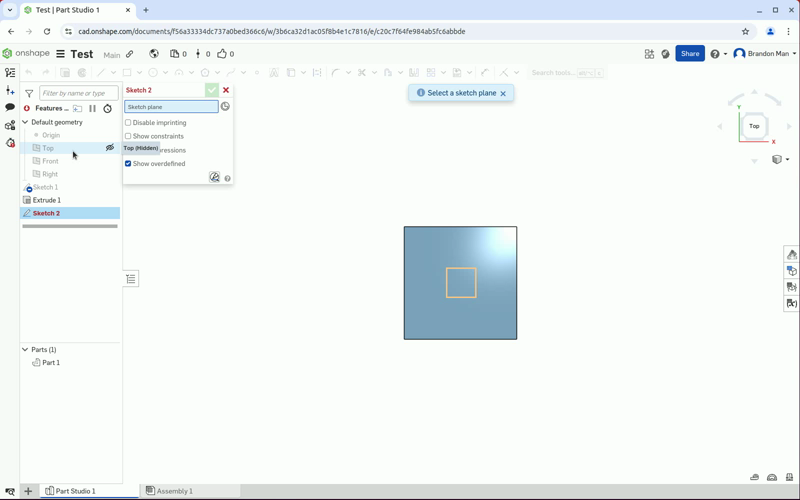
click(73, 150)
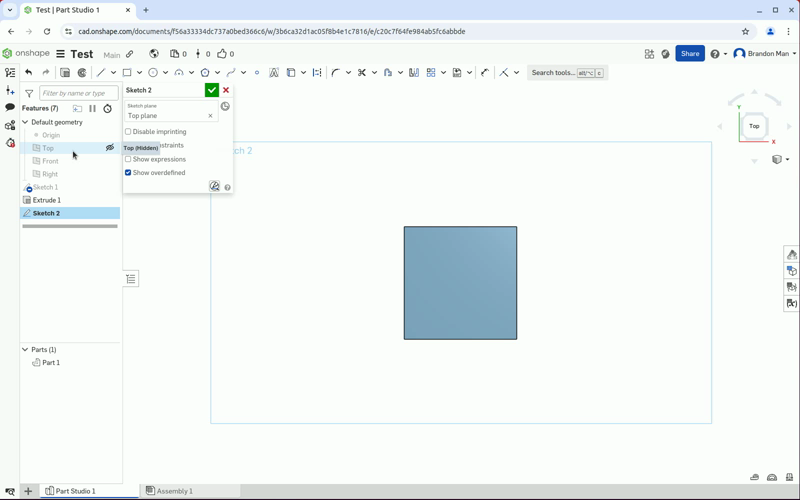
mouse_move(73, 352)
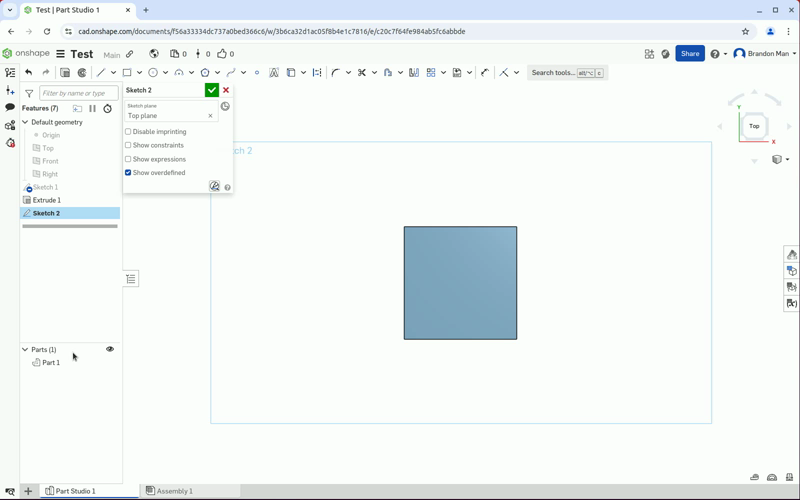
key(y)
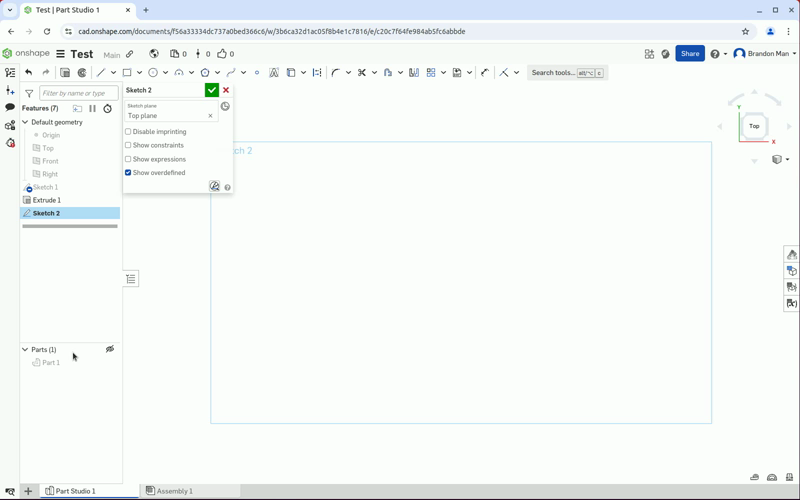
key(c)
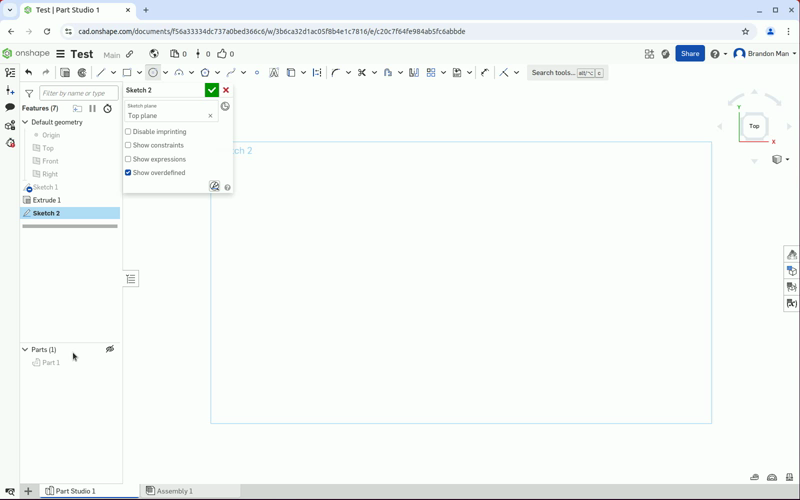
key_down(shift)
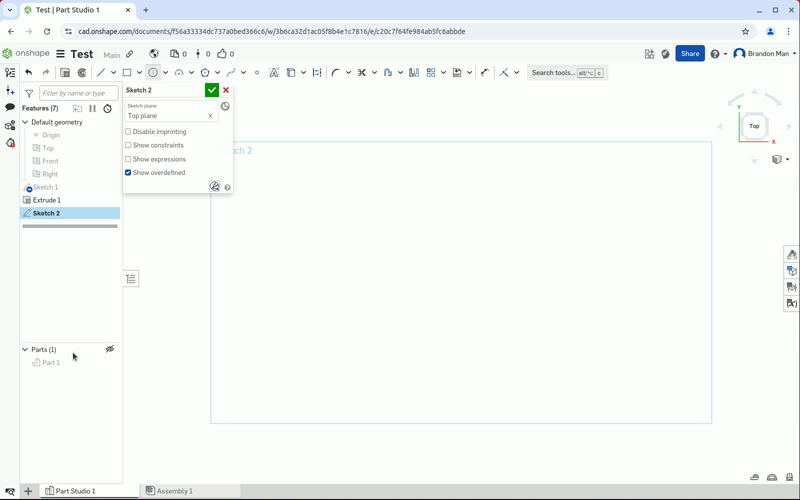
mouse_move(461, 339)
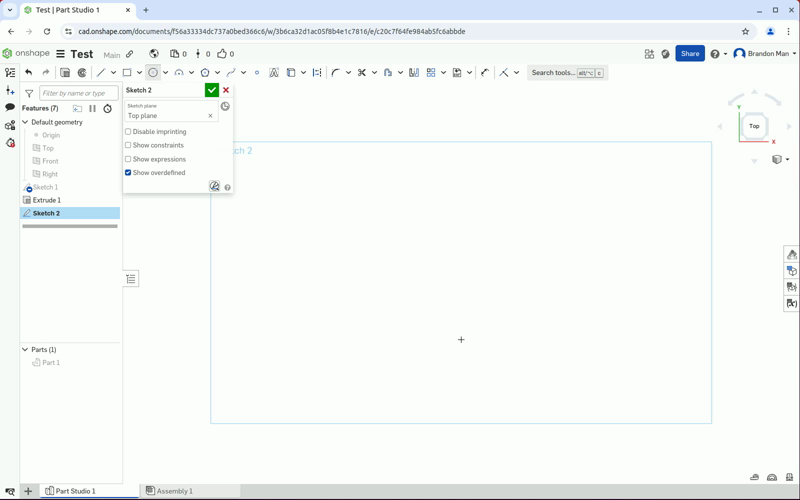
click(461, 339)
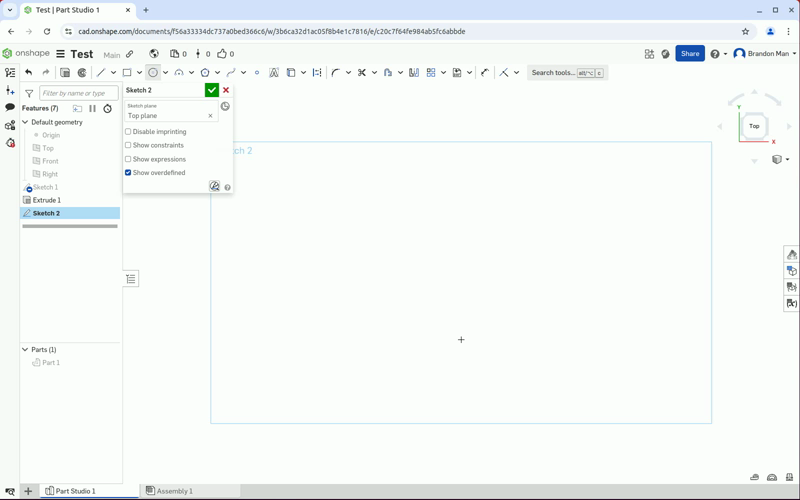
key_up(shift)
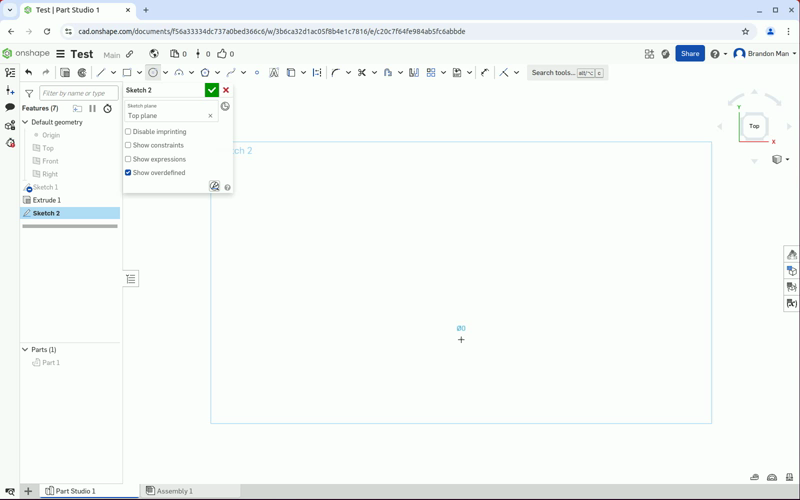
mouse_move(518, 339)
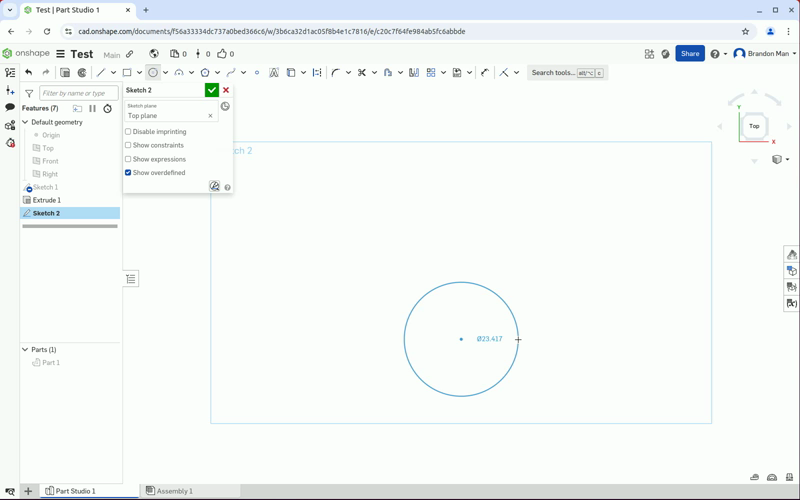
click(518, 339)
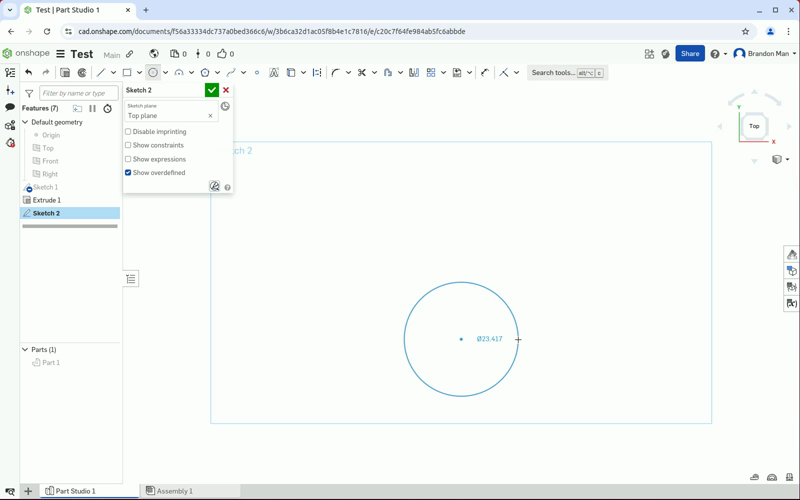
key(esc)
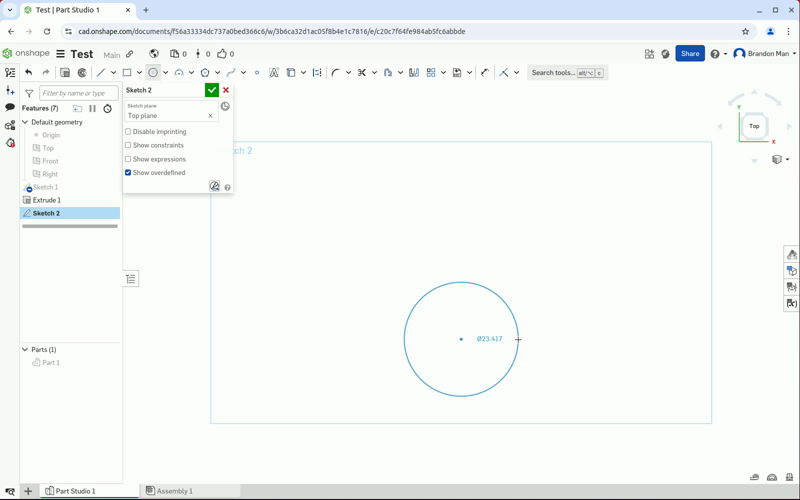
mouse_move(482, 350)
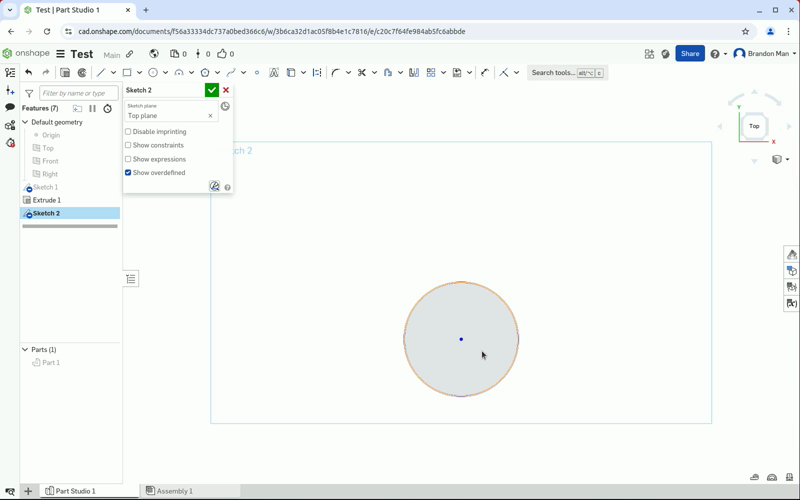
click(482, 350)
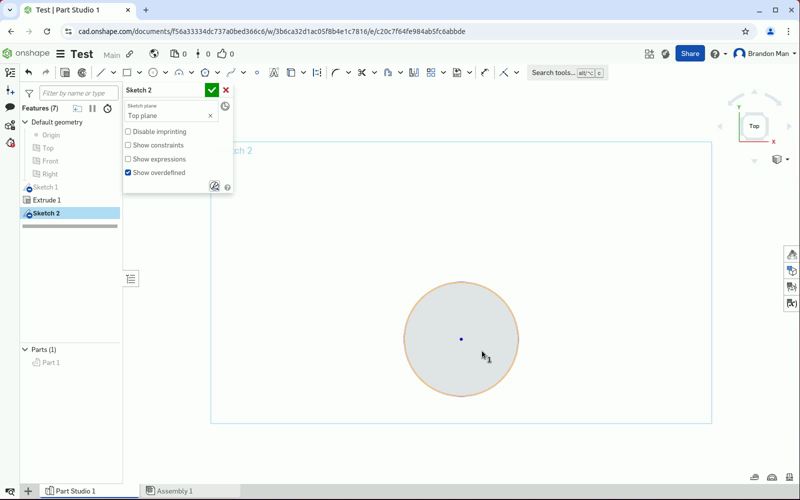
mouse_move(73, 352)
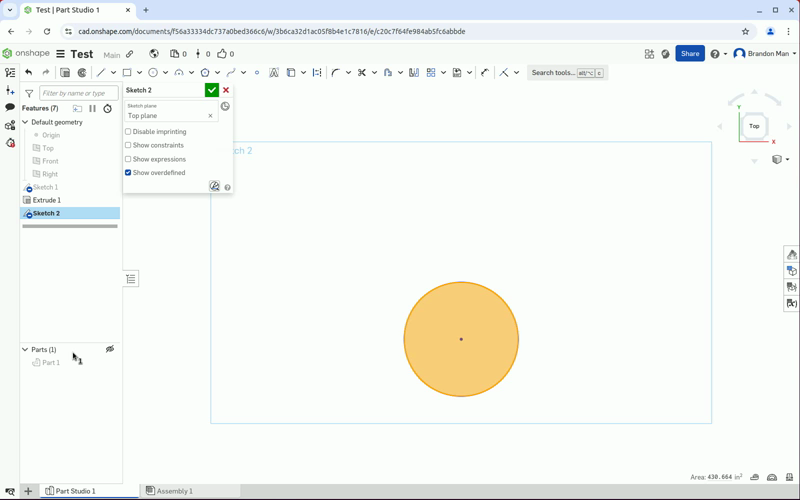
key(shift+y)
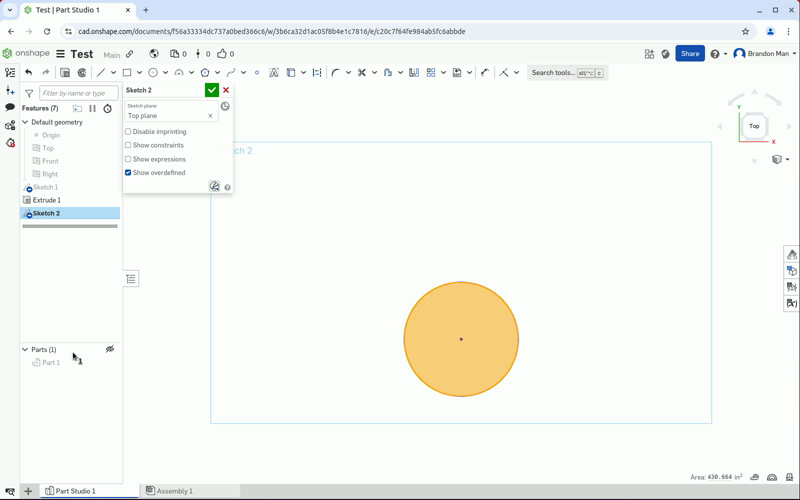
key(shift+e)
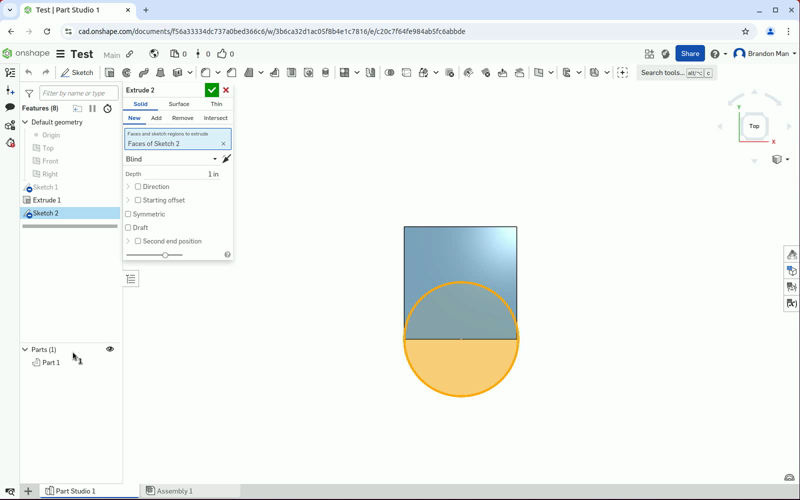
mouse_move(143, 106)
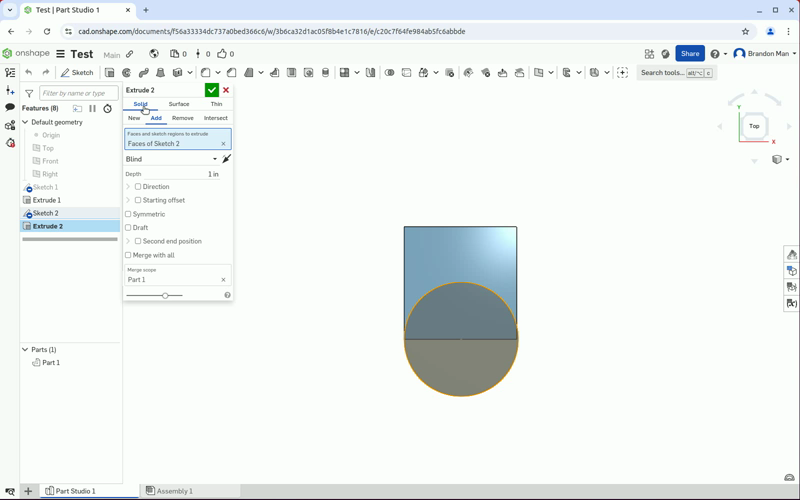
click(143, 106)
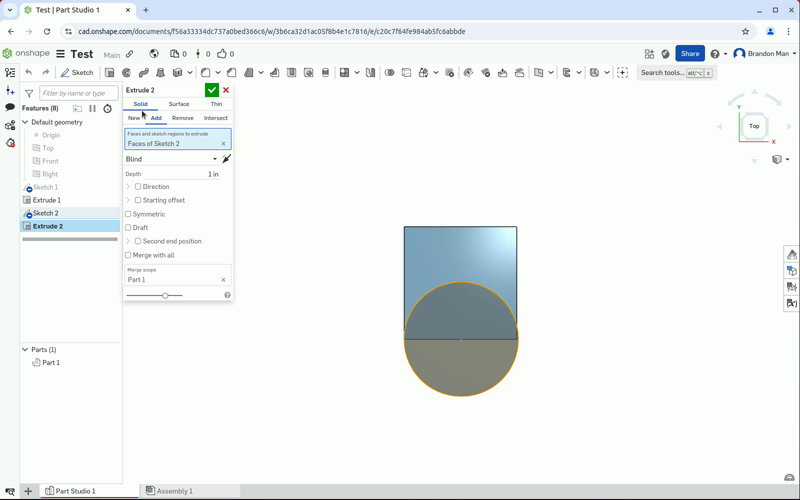
mouse_move(137, 120)
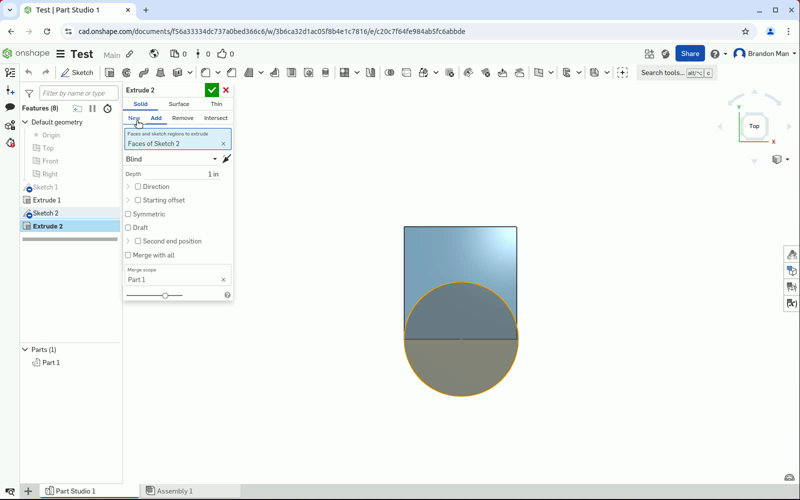
click(137, 120)
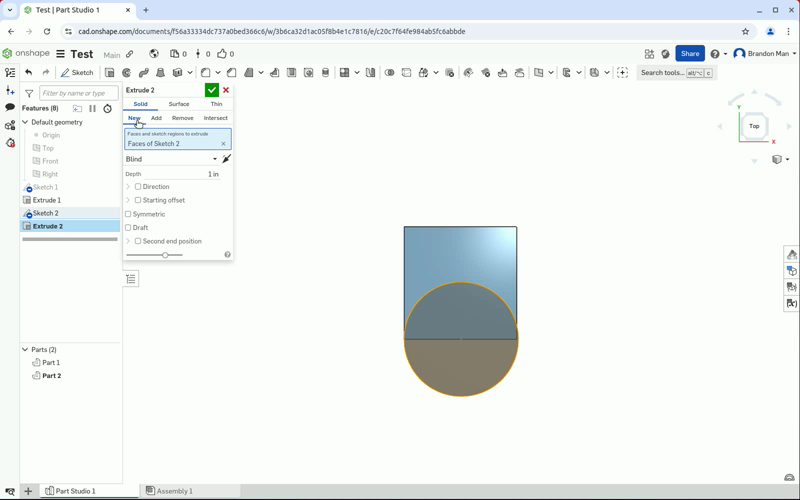
key(tab, 4)
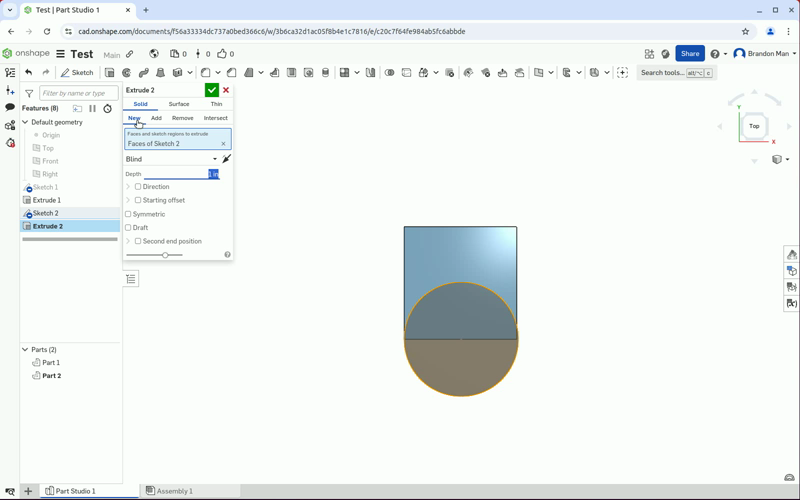
text(11.554)
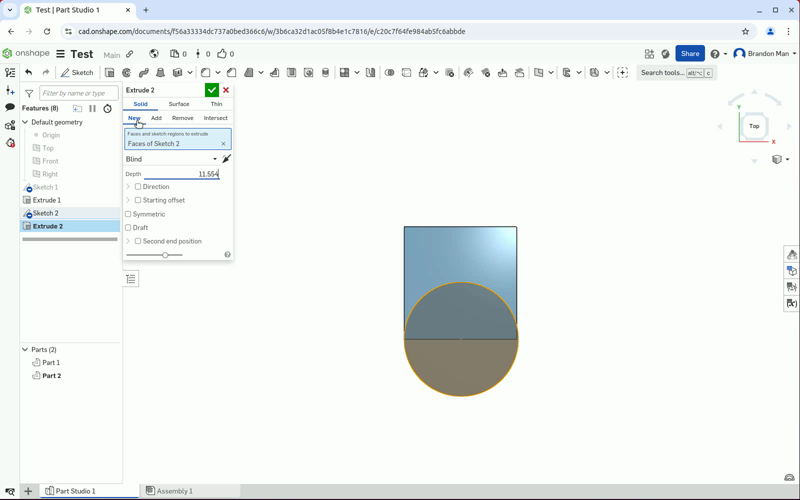
key(enter)
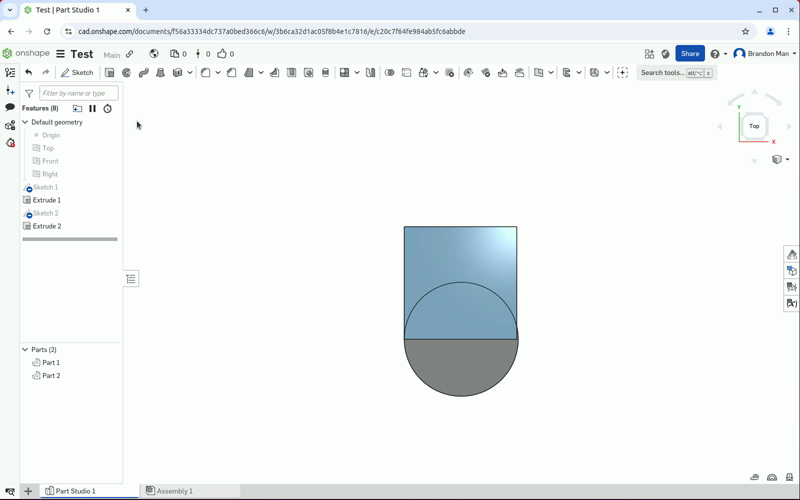
key(shift+h)
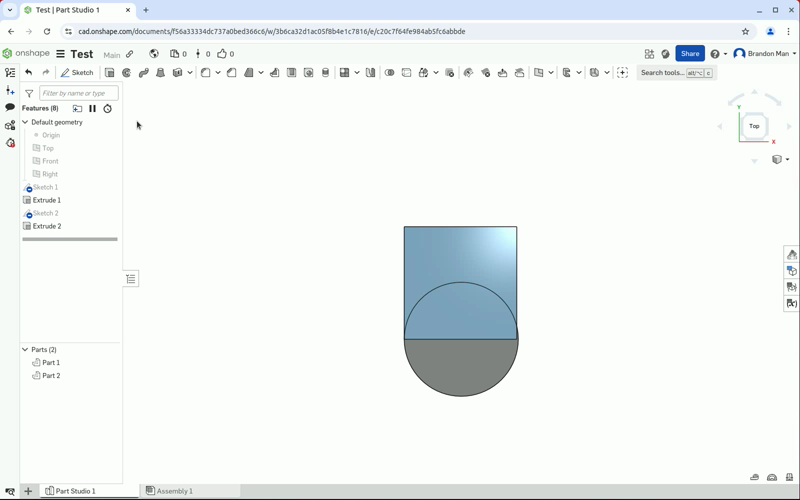
key(shift+h)
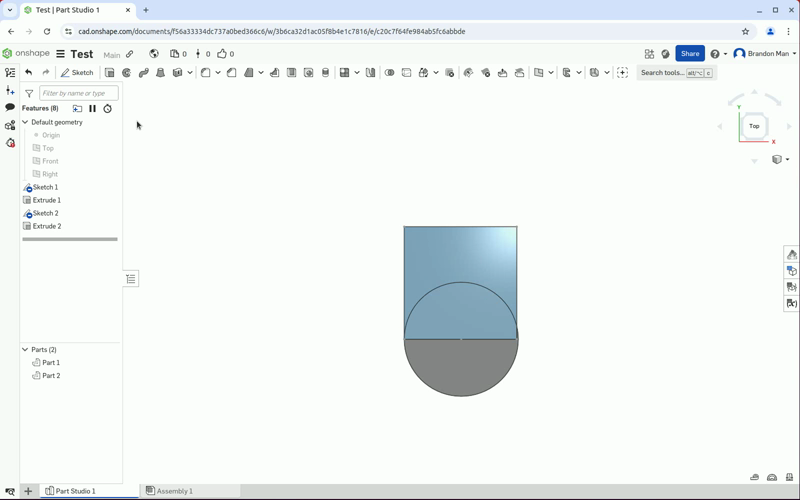
key(shift+7)
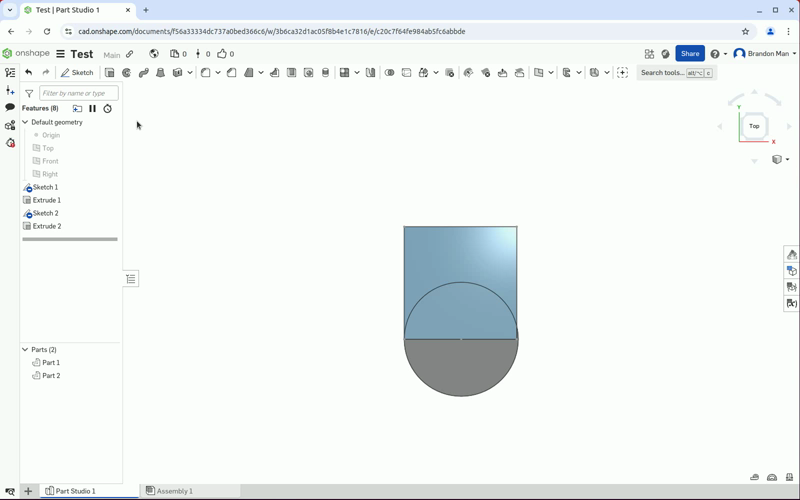
key(up, 3)
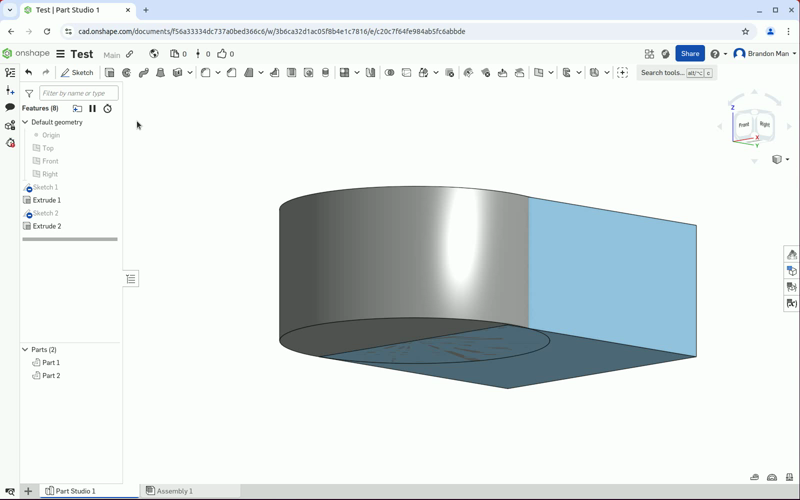
key(left, 3)
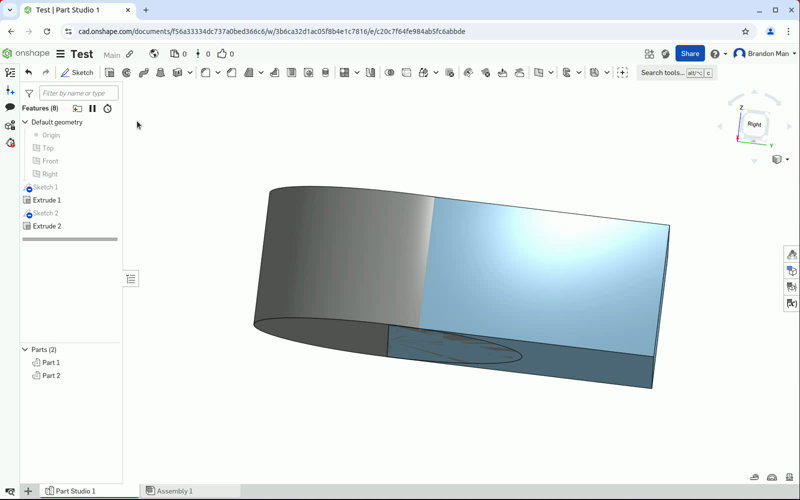
key(right, 3)
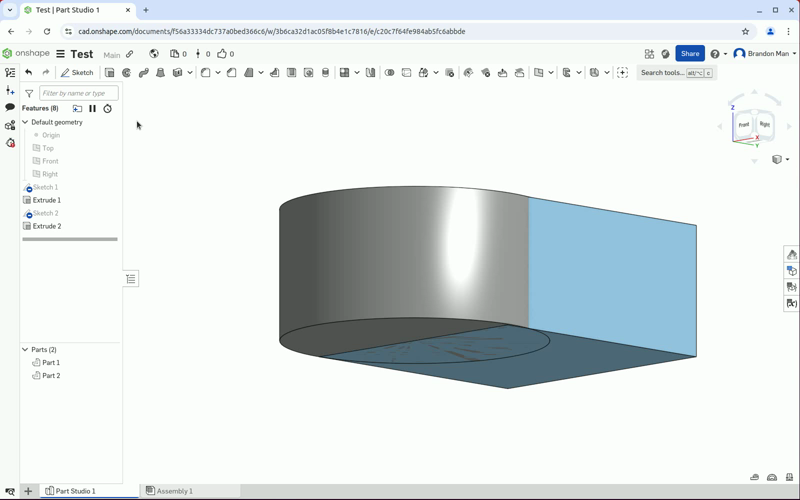
key(down, 3)
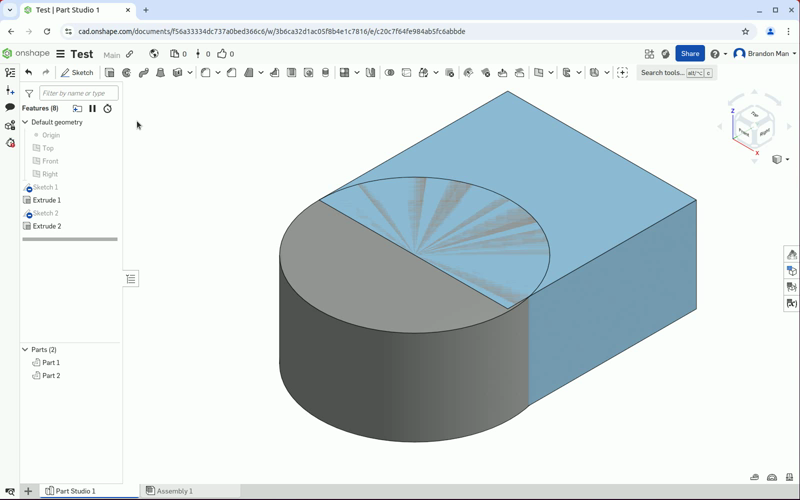
mouse_move(73, 189)
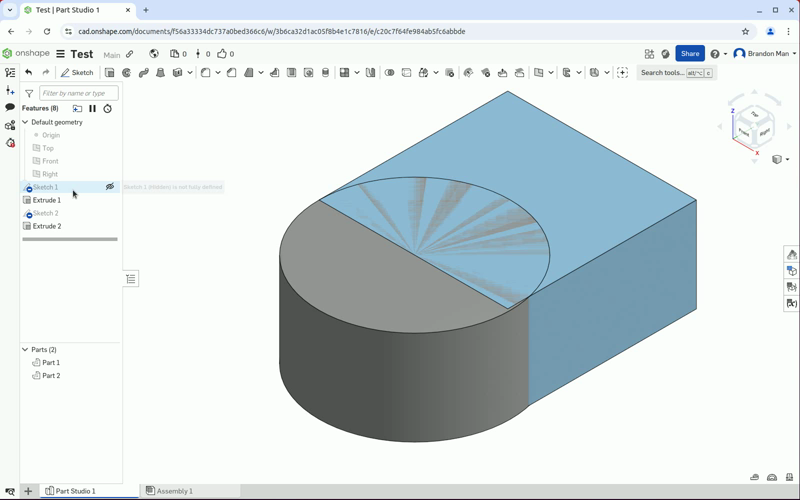
click(73, 189)